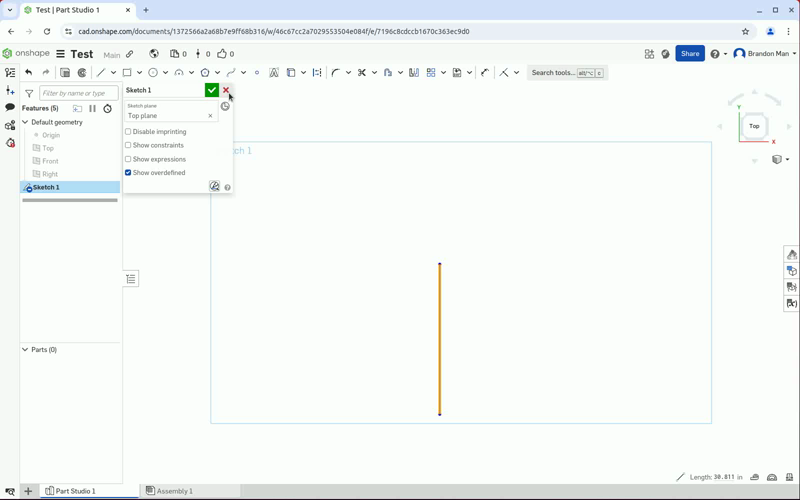
key(shift+h)
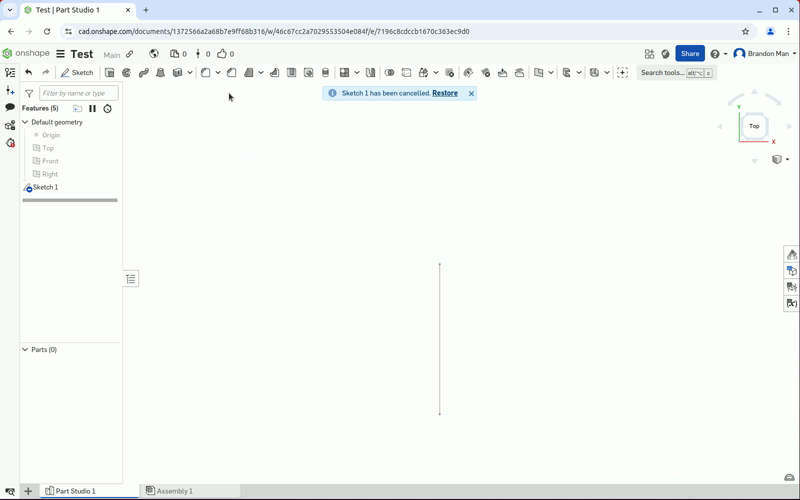
key(shift+s)
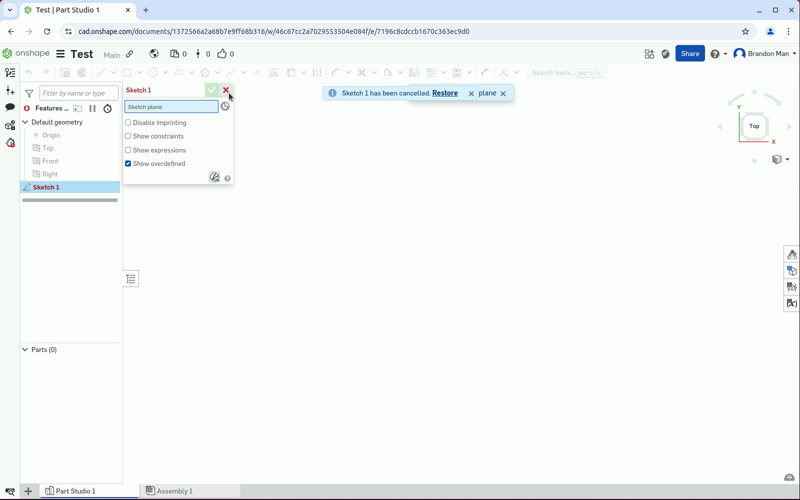
mouse_move(73, 150)
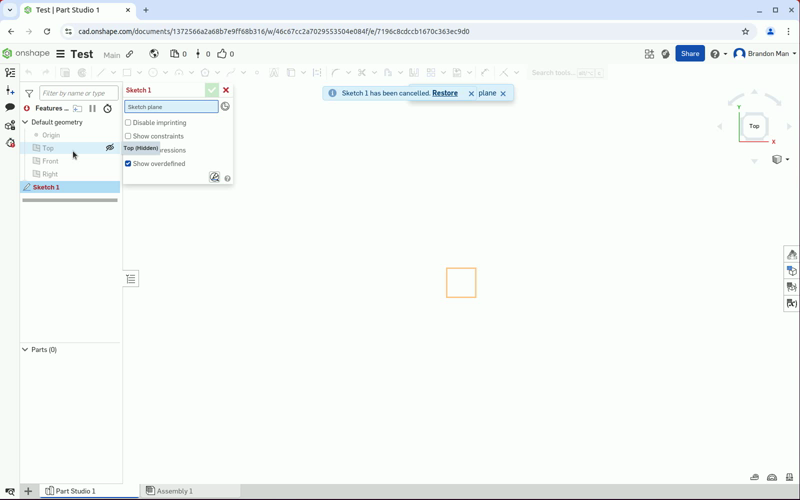
click(73, 150)
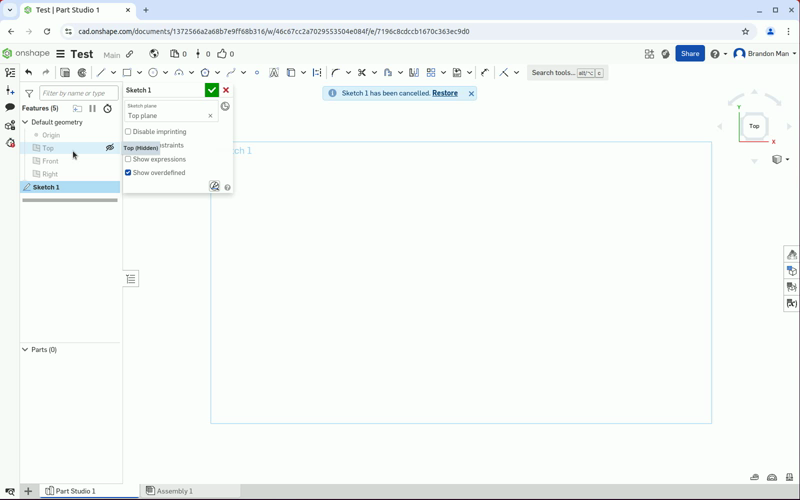
mouse_move(73, 352)
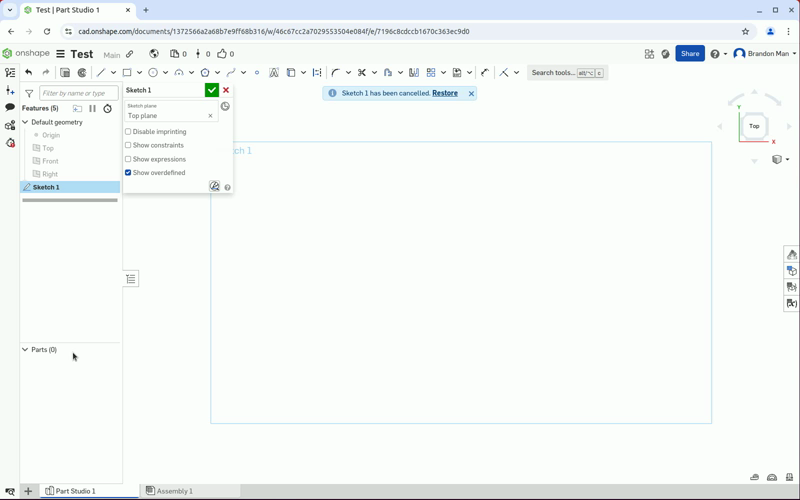
key(y)
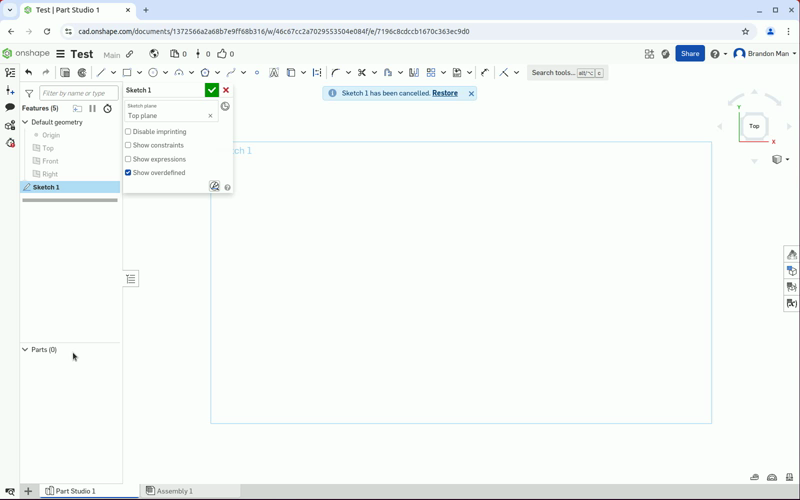
key(c)
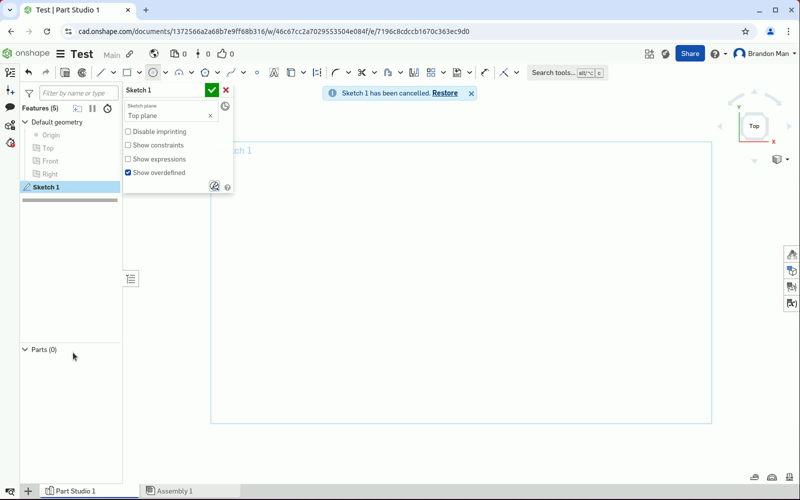
key_down(shift)
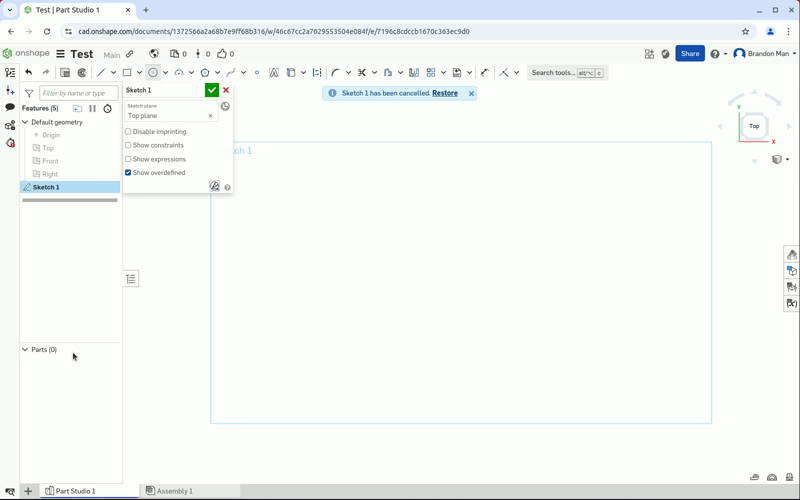
mouse_move(461, 282)
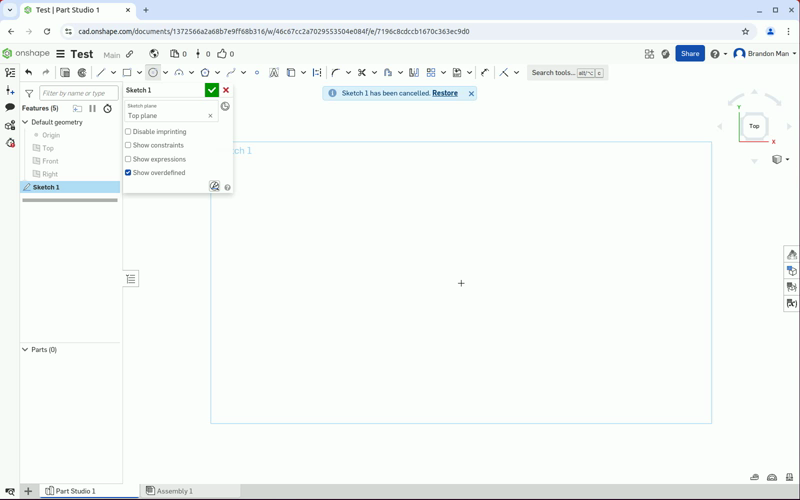
click(461, 282)
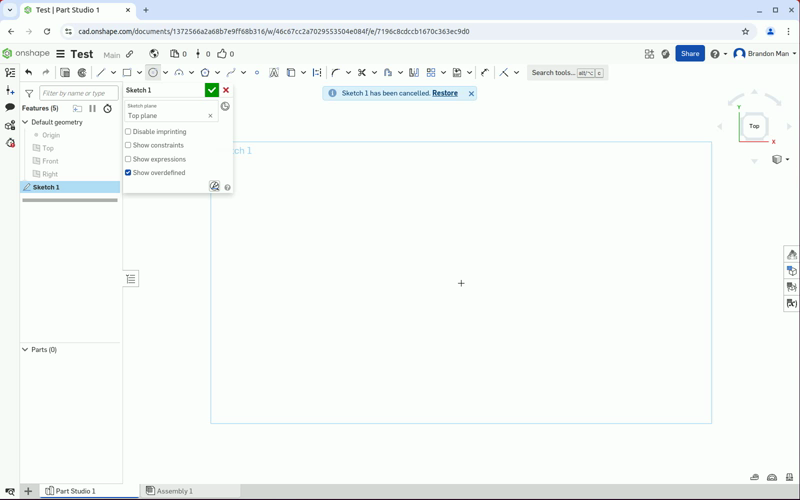
key_up(shift)
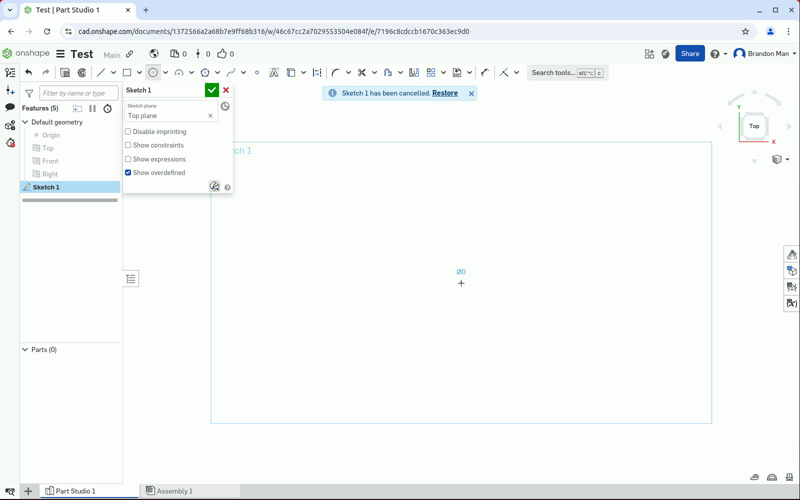
mouse_move(572, 282)
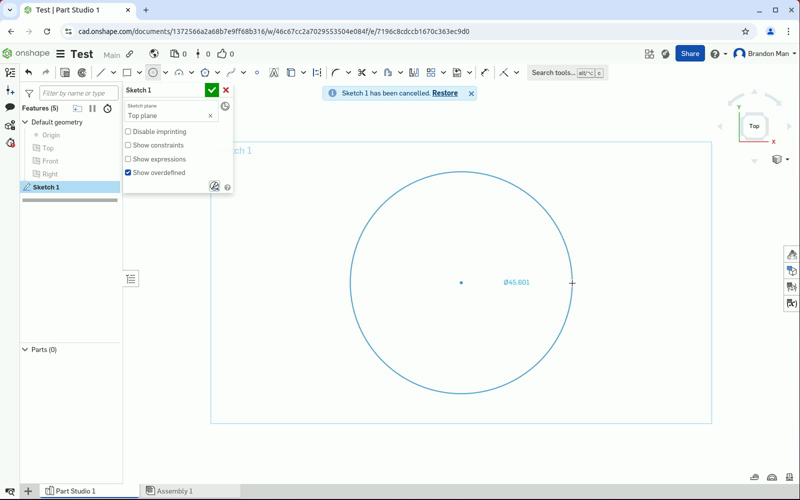
click(572, 282)
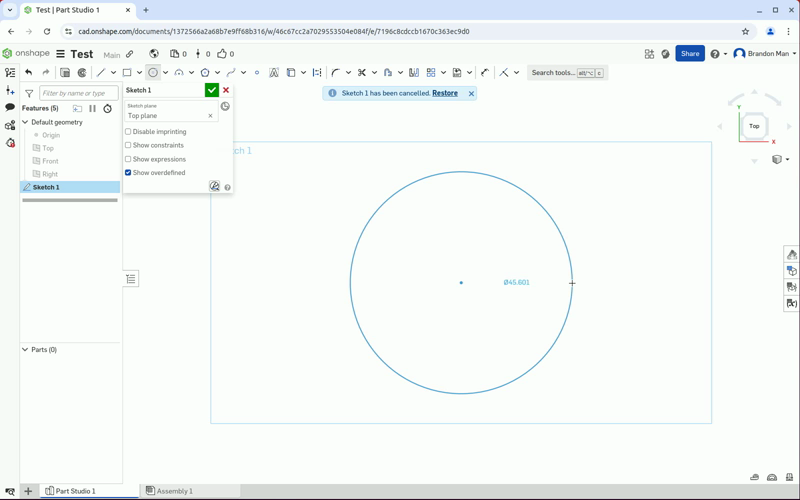
key(esc)
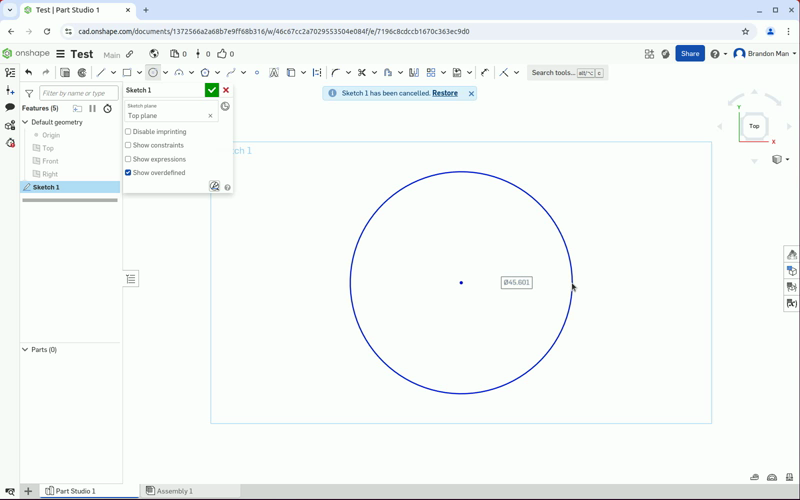
mouse_move(389, 303)
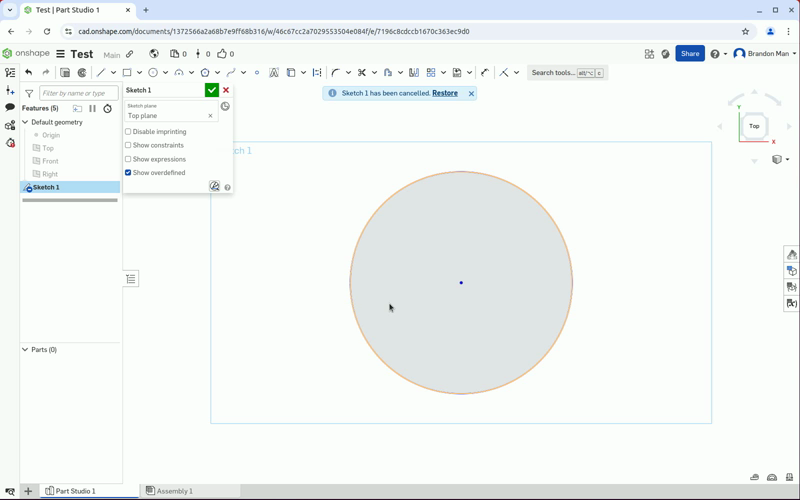
click(389, 303)
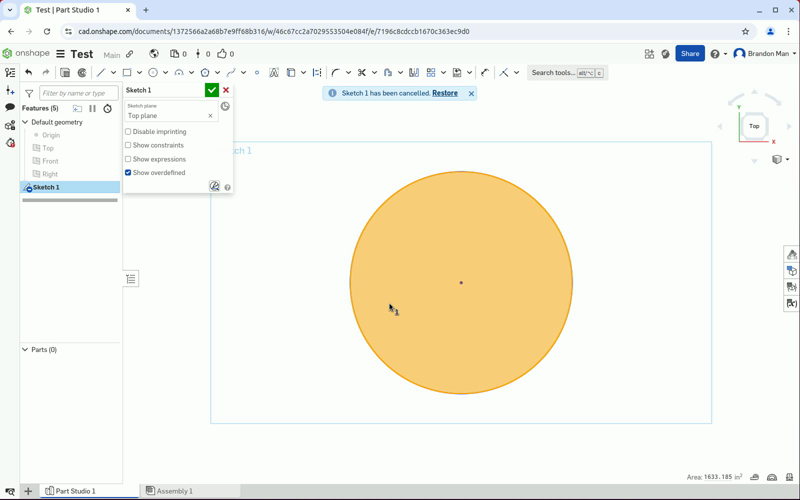
mouse_move(73, 352)
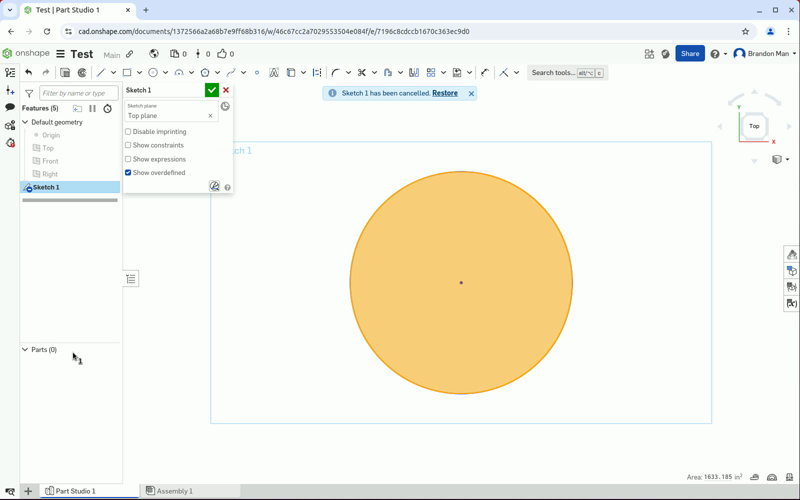
key(shift+y)
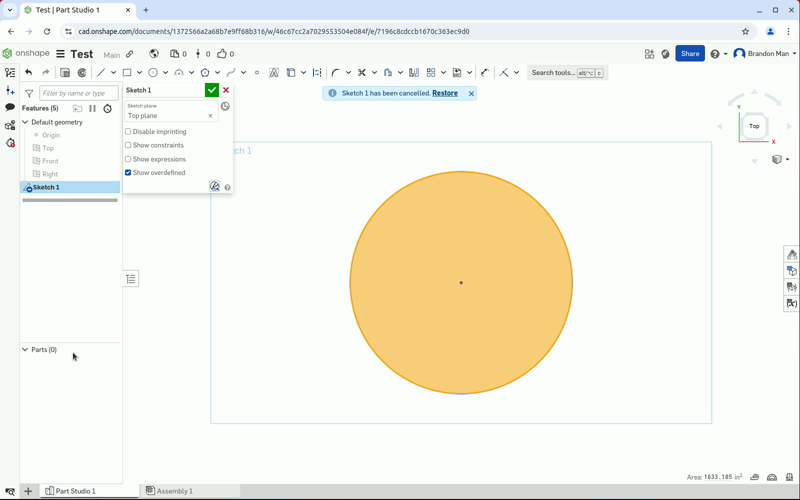
key(shift+e)
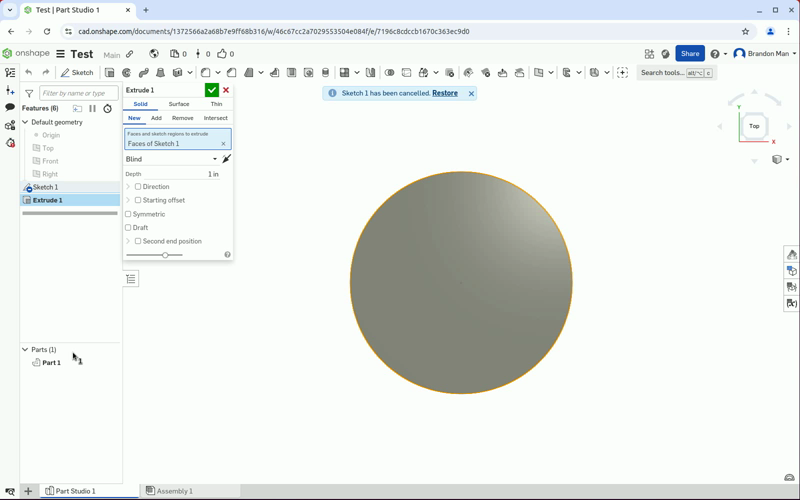
mouse_move(143, 106)
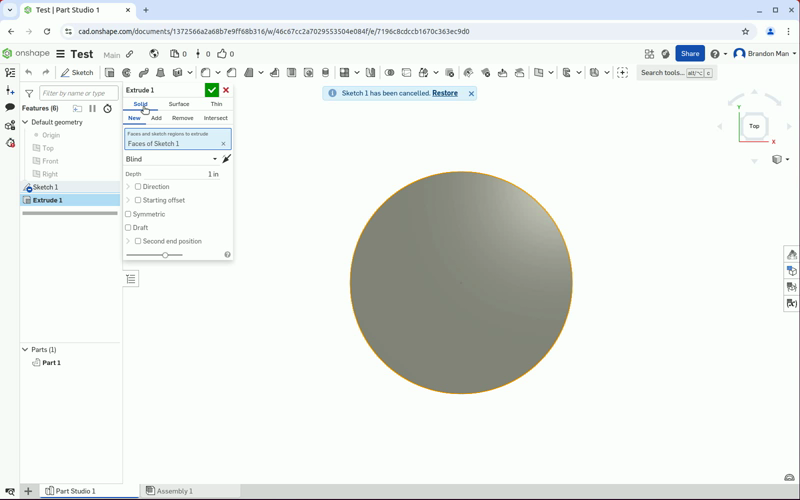
click(143, 106)
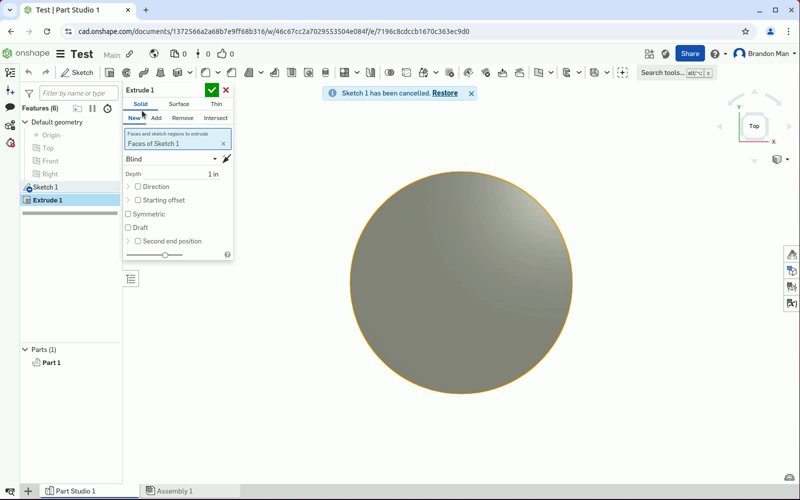
mouse_move(137, 120)
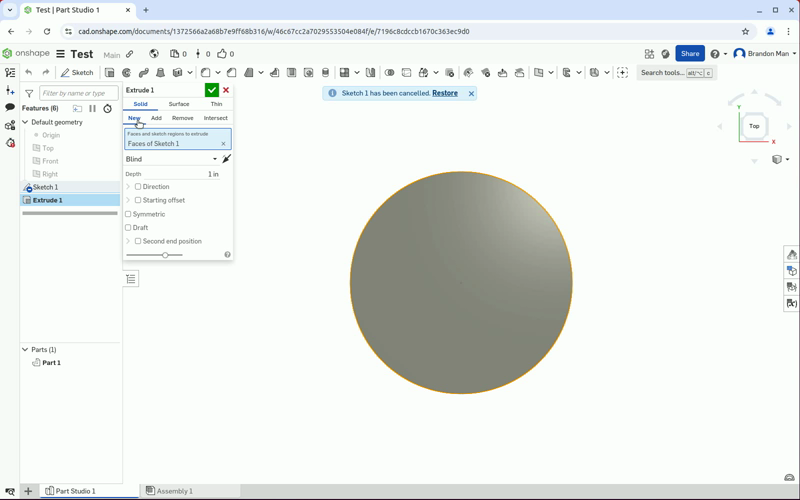
click(137, 120)
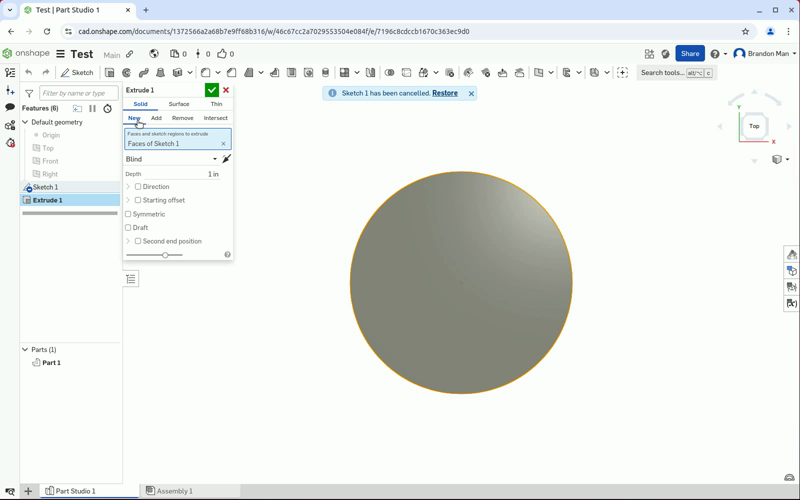
key(tab, 4)
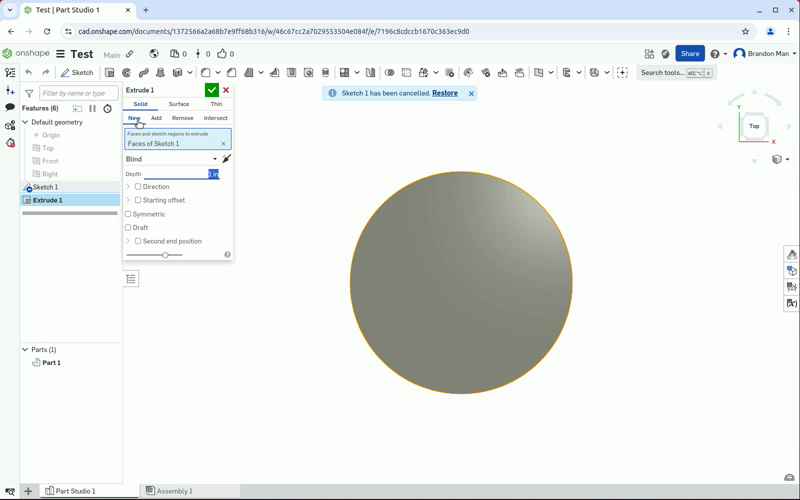
text(6.499)
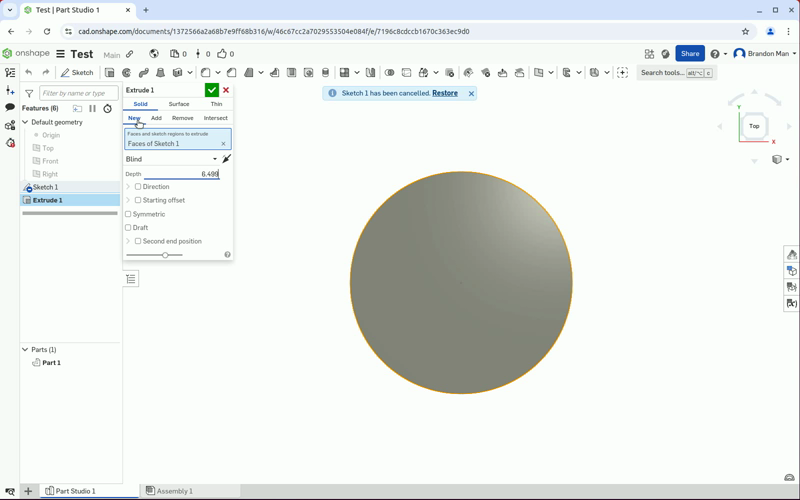
key(enter)
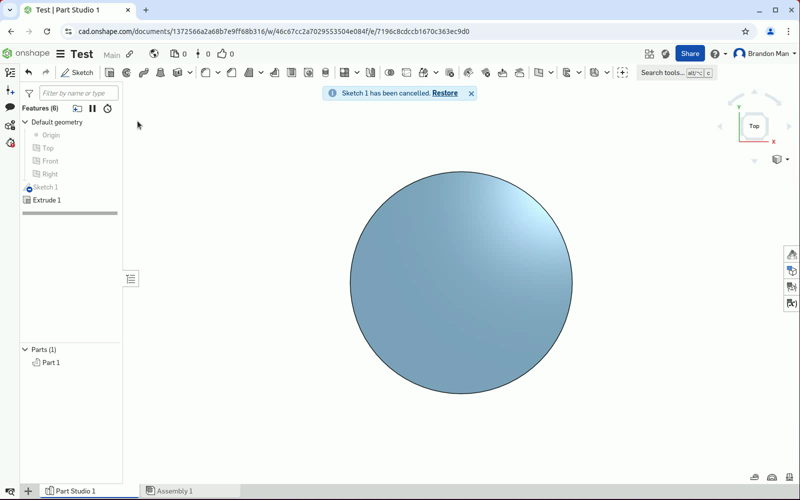
key(shift+h)
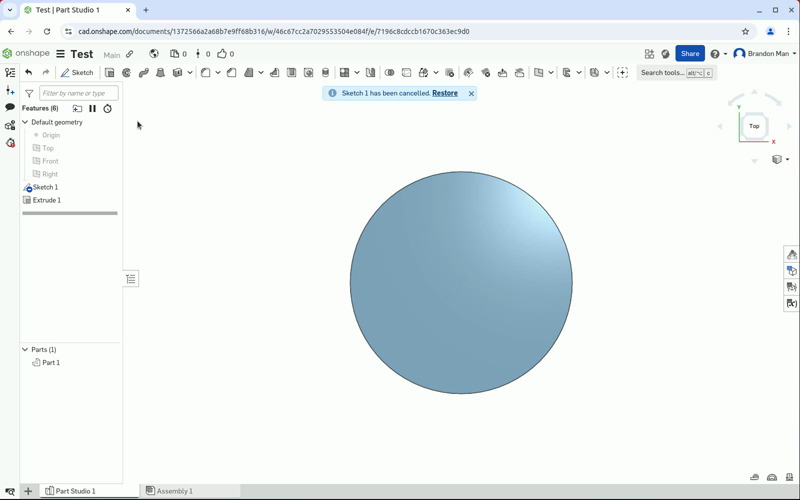
key(shift+h)
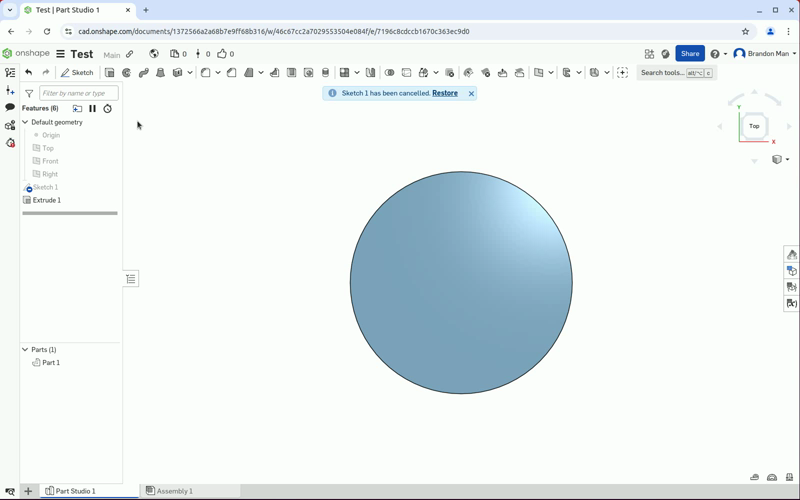
mouse_move(73, 189)
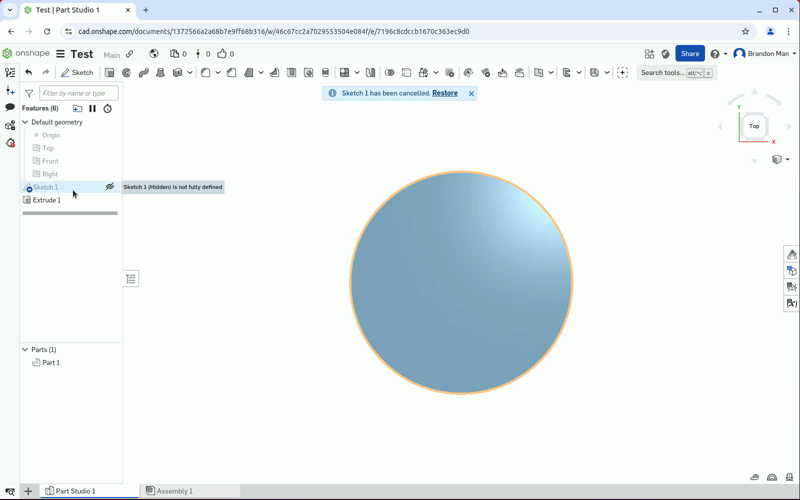
click(73, 189)
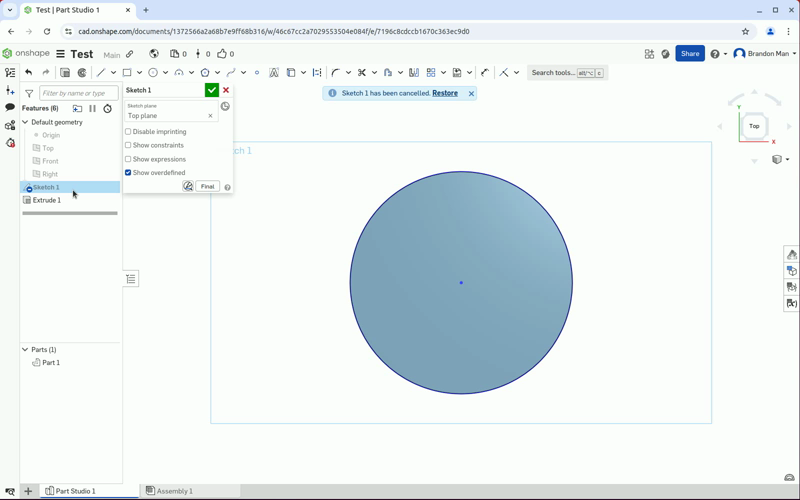
mouse_move(229, 92)
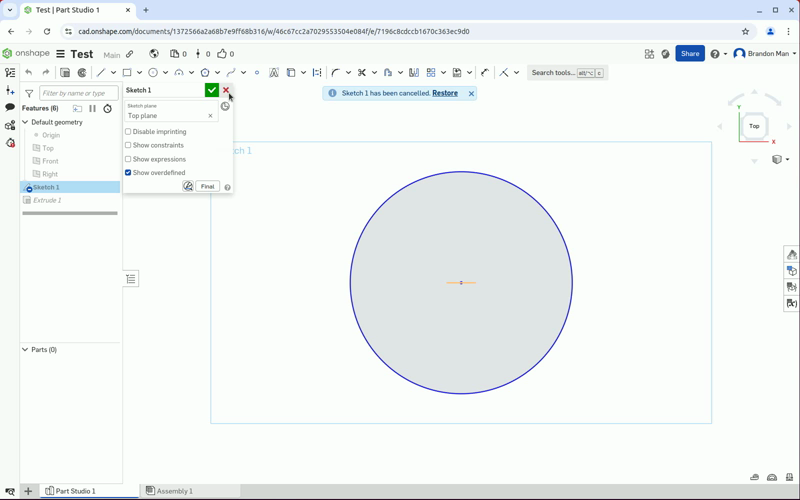
click(229, 92)
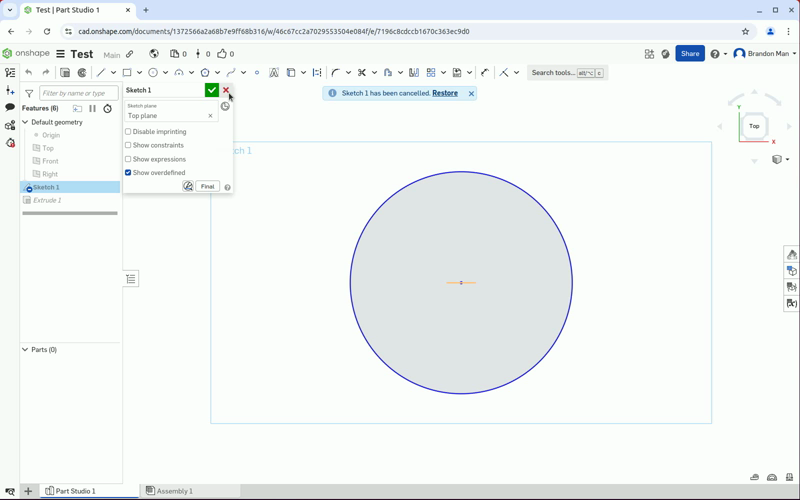
key(shift+s)
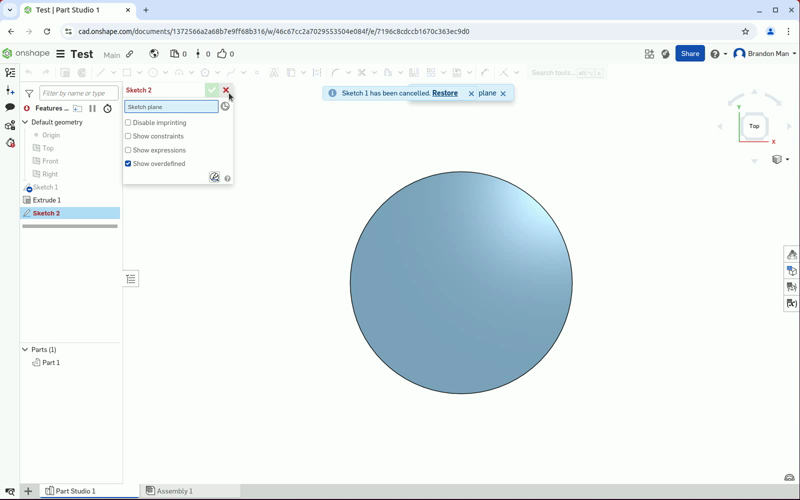
mouse_move(73, 150)
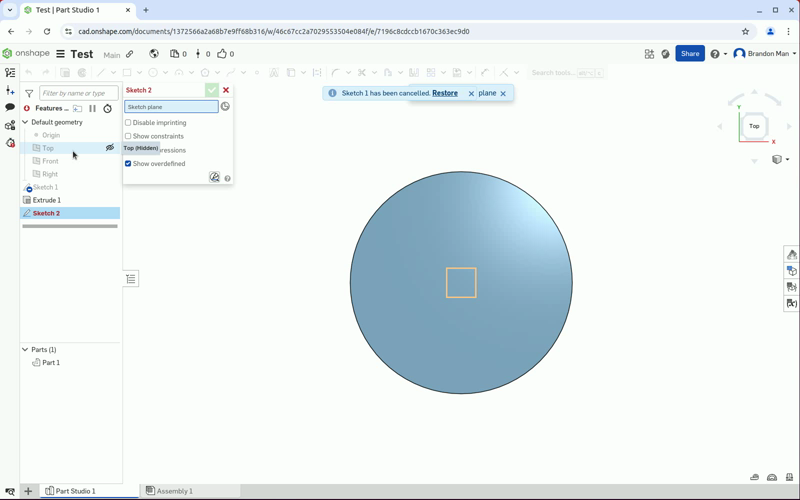
click(73, 150)
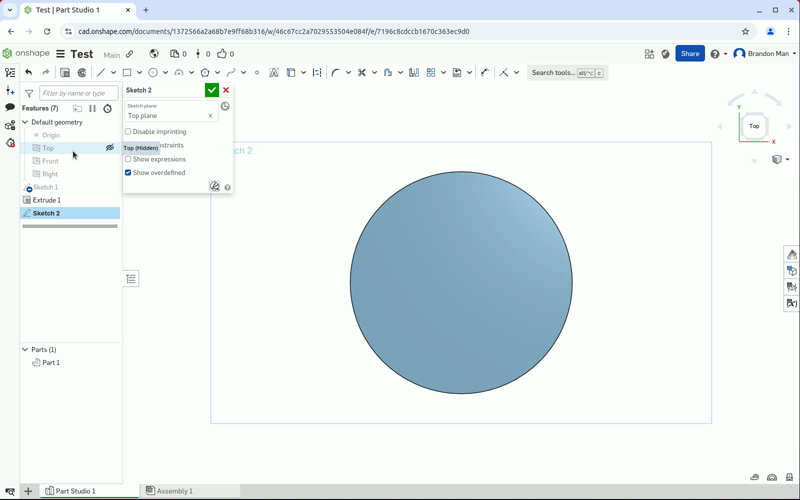
mouse_move(73, 352)
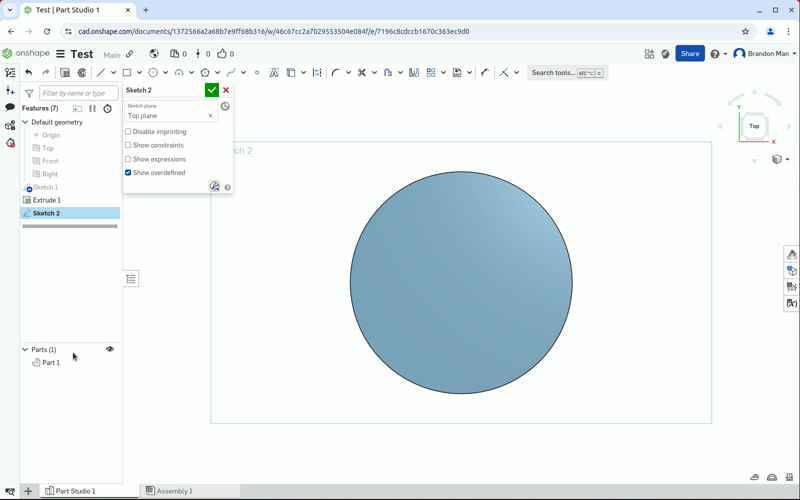
key(y)
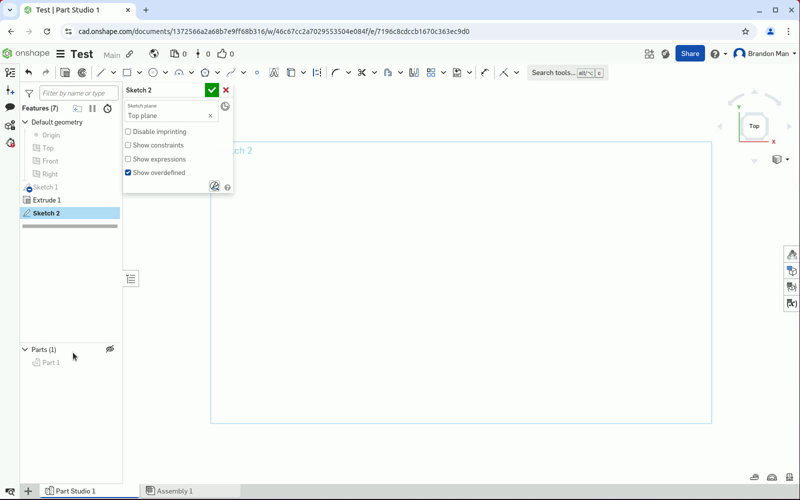
key(l)
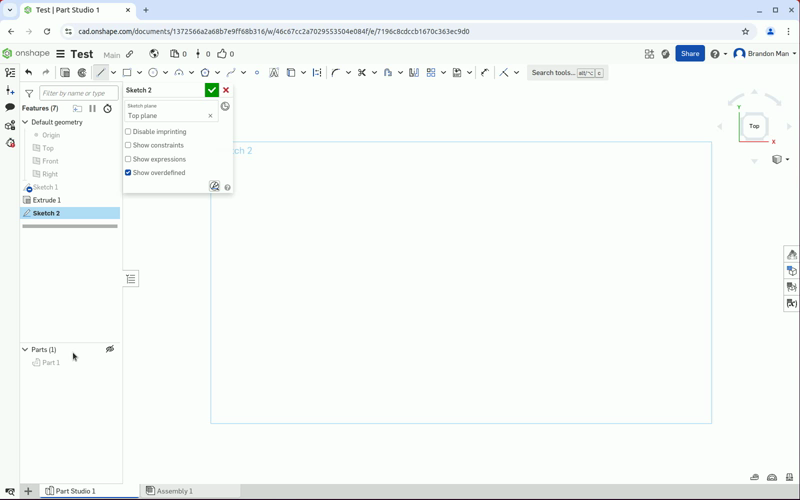
key_down(shift)
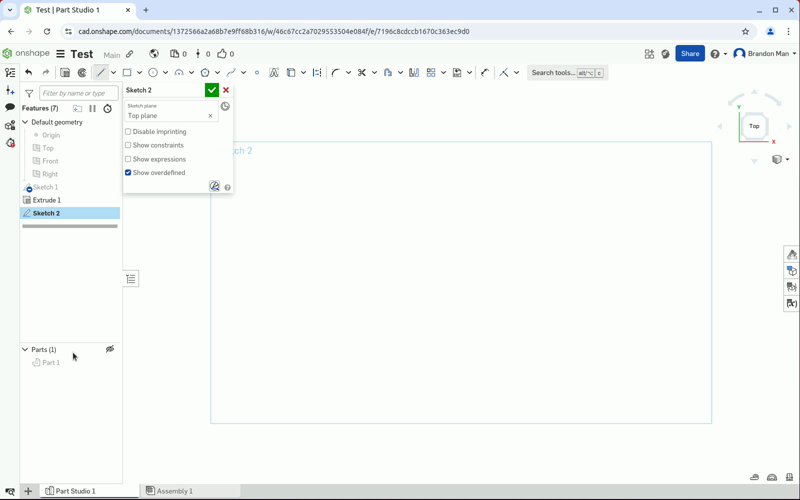
mouse_move(443, 298)
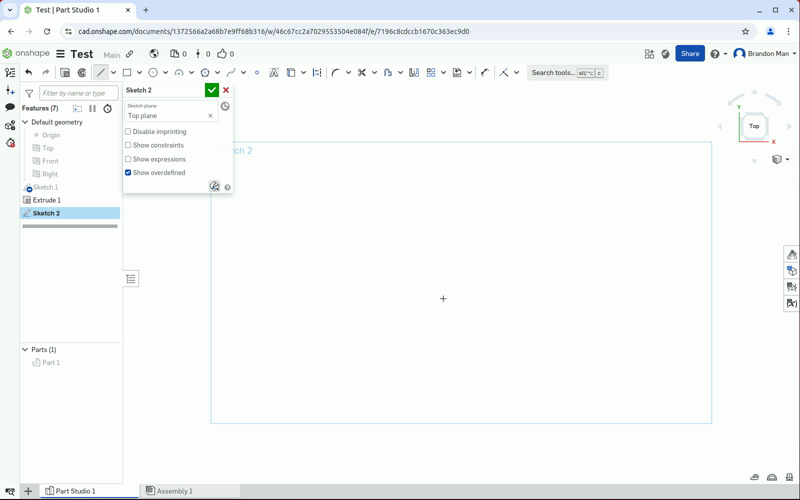
click(443, 298)
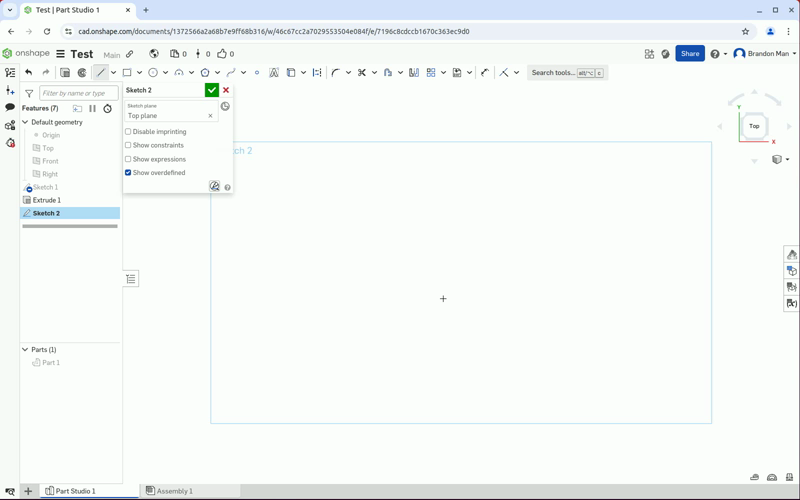
key_up(shift)
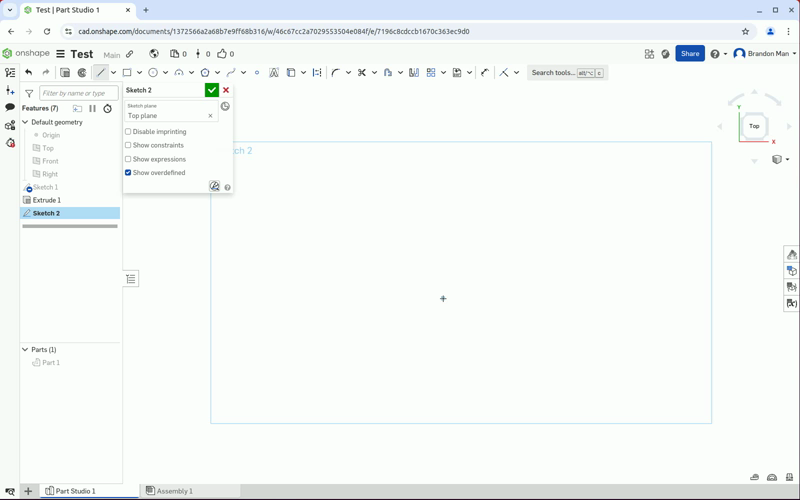
key_down(shift)
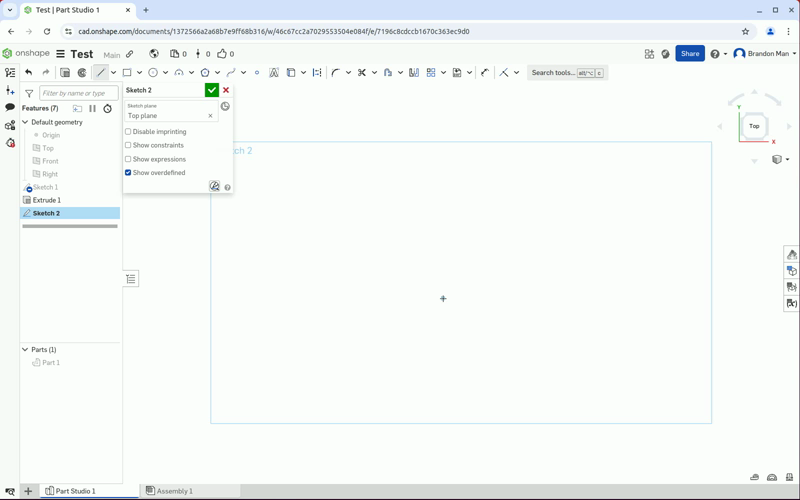
mouse_move(573, 298)
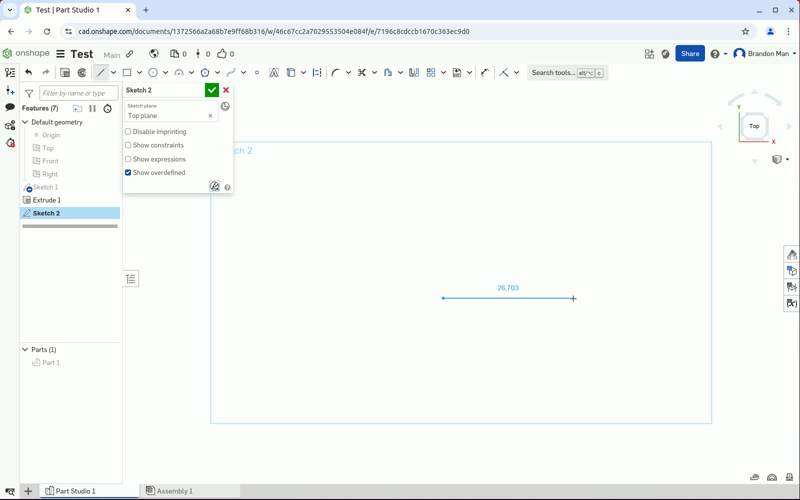
click(573, 298)
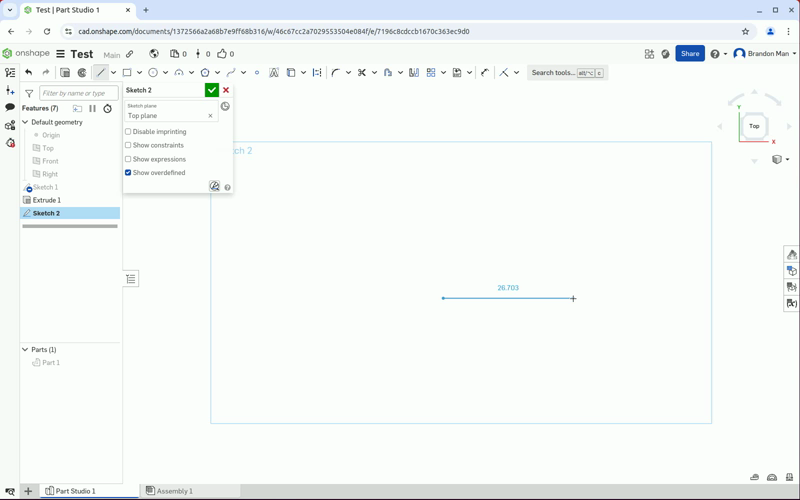
key_up(shift)
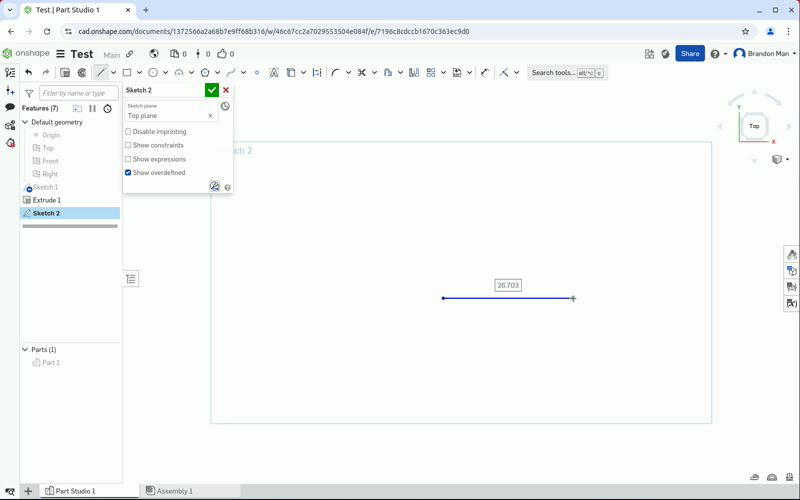
key_down(shift)
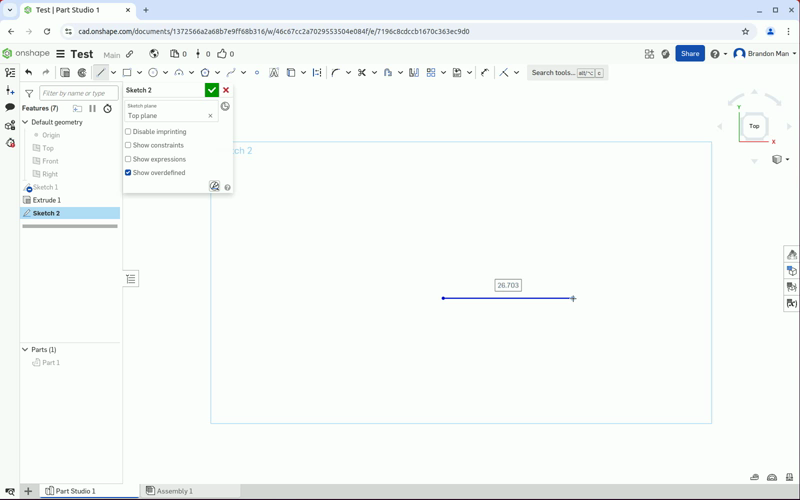
mouse_move(589, 298)
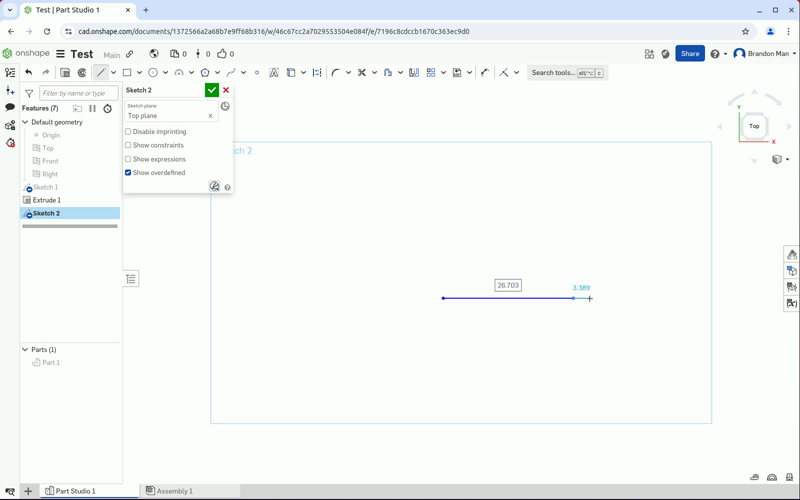
mouse_move(573, 268)
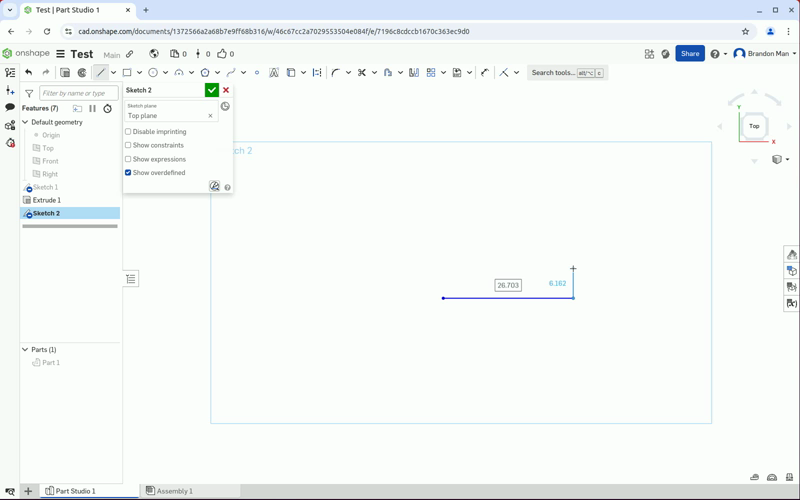
click(573, 268)
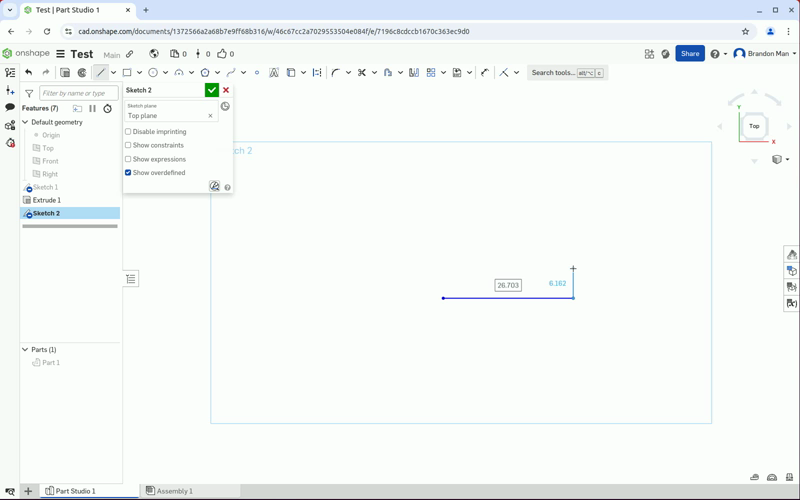
key_up(shift)
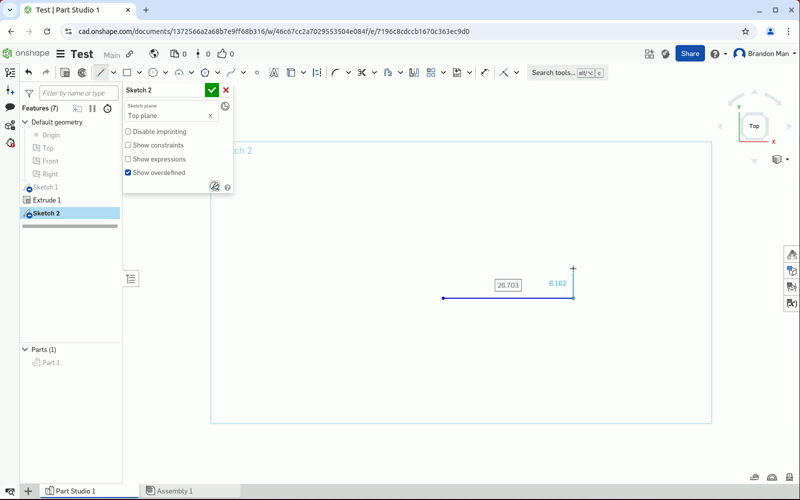
key_down(shift)
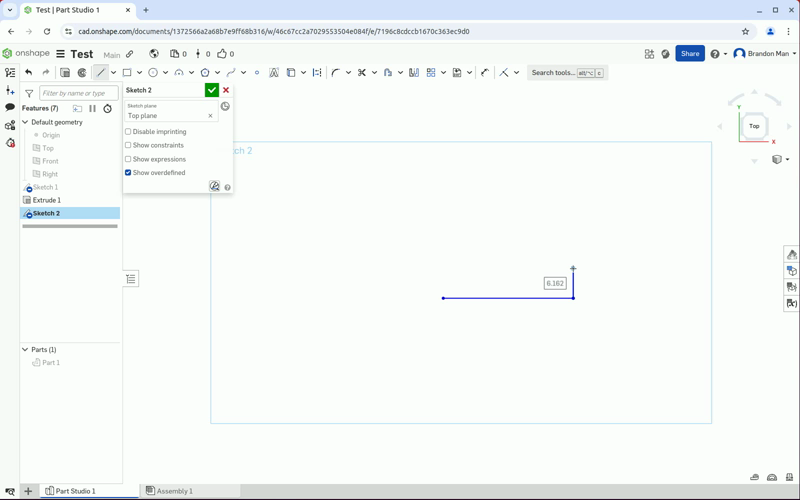
mouse_move(443, 268)
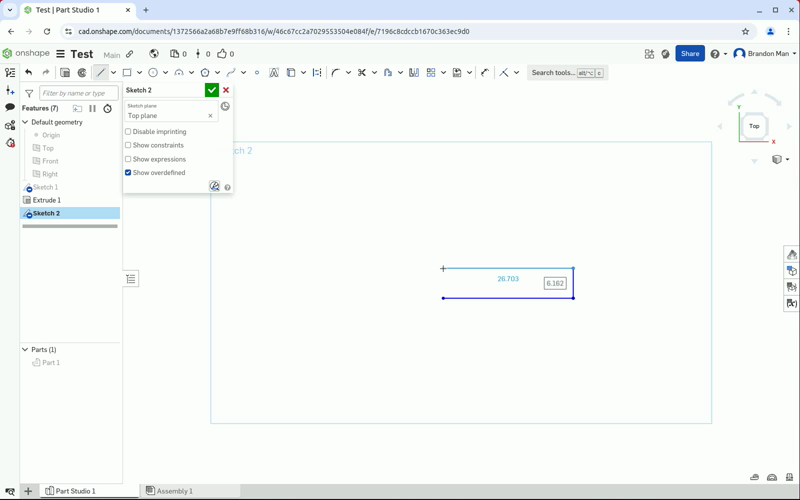
click(443, 268)
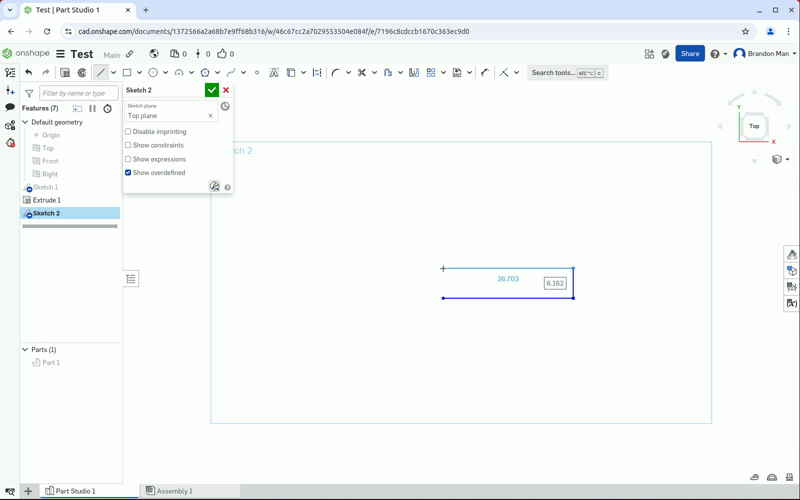
key_up(shift)
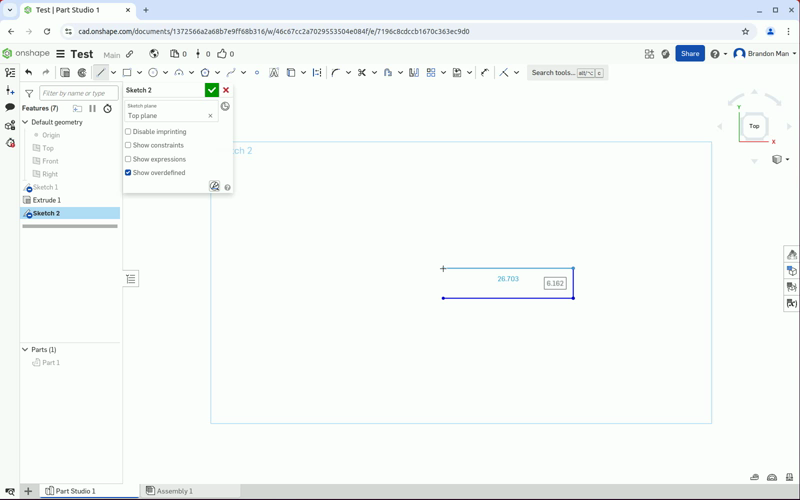
mouse_move(473, 268)
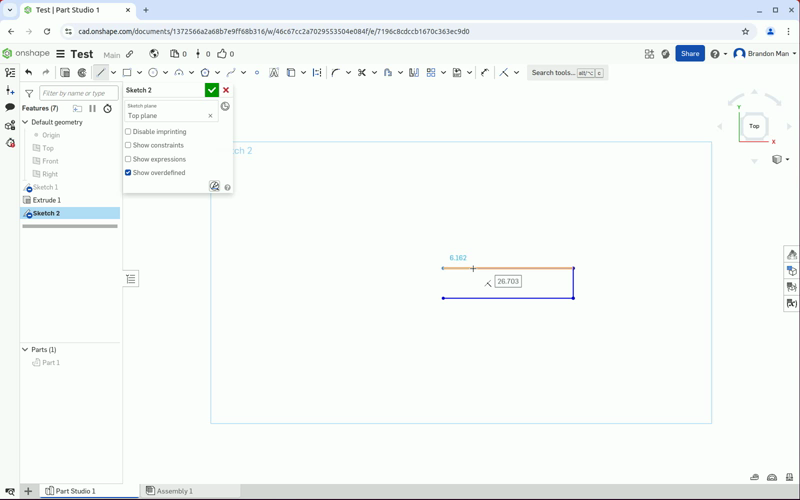
key_down(shift)
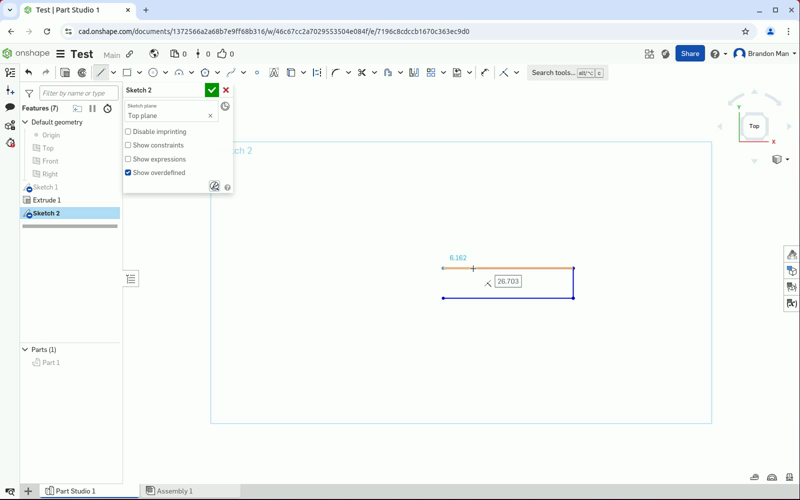
mouse_move(443, 298)
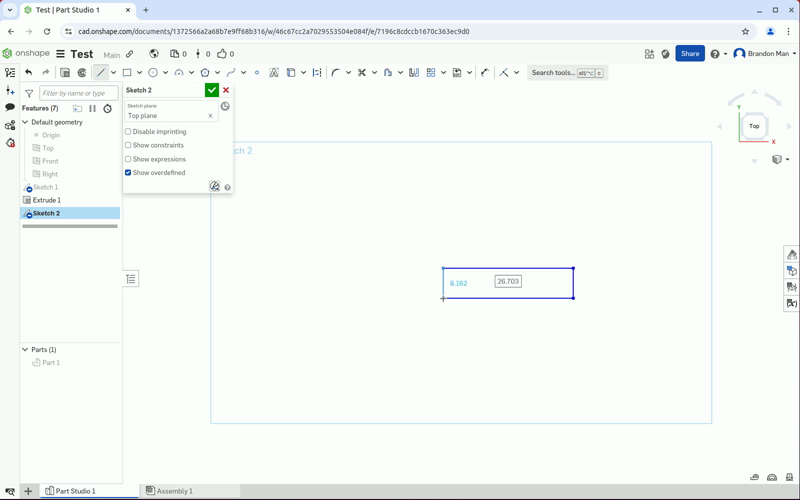
key_up(shift)
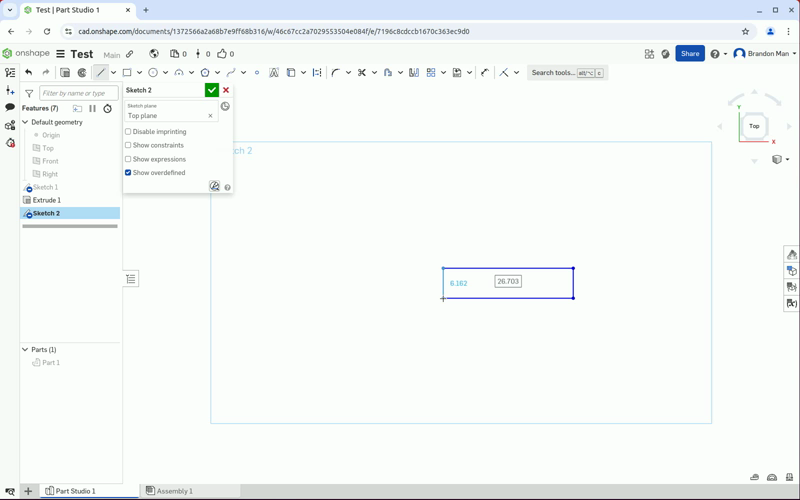
click(443, 298)
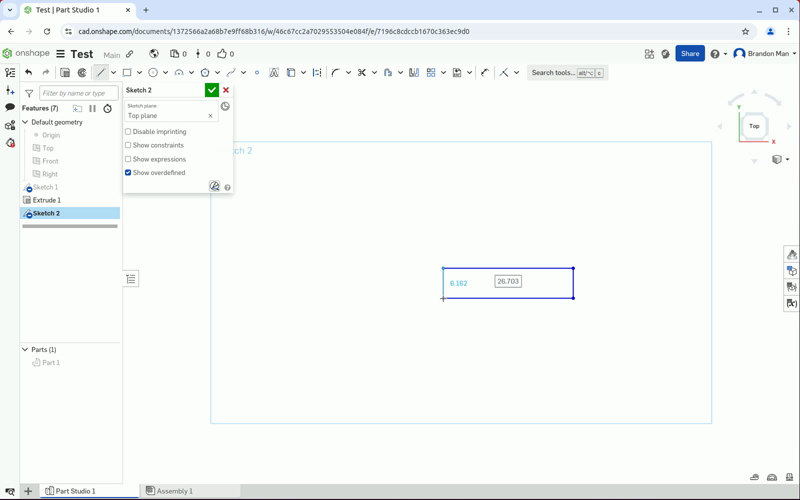
key(esc)
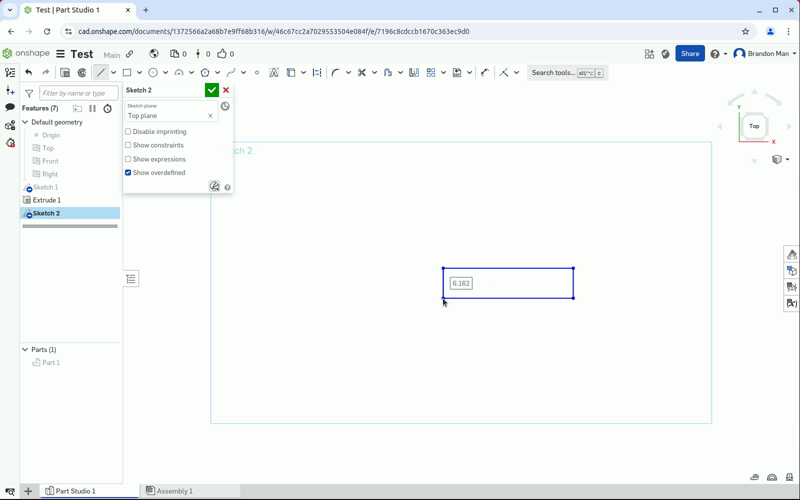
mouse_move(479, 285)
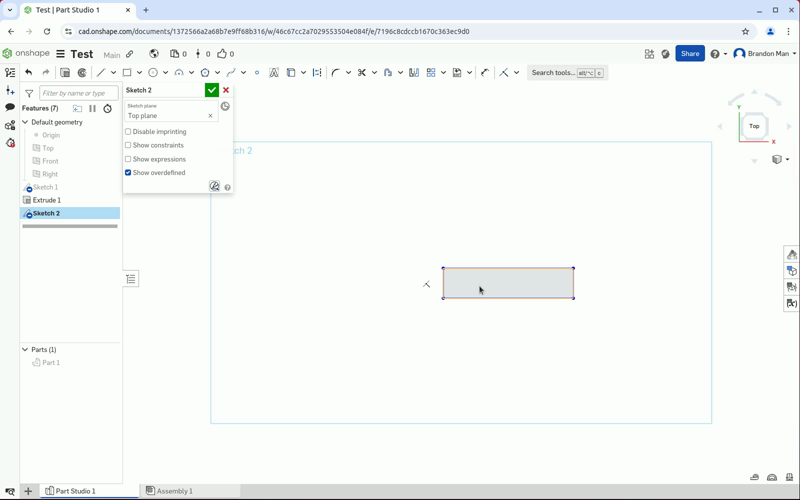
click(479, 285)
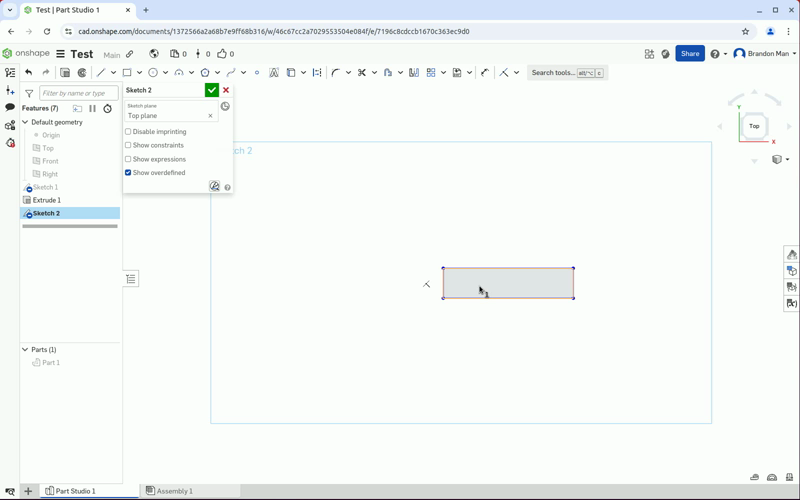
mouse_move(73, 352)
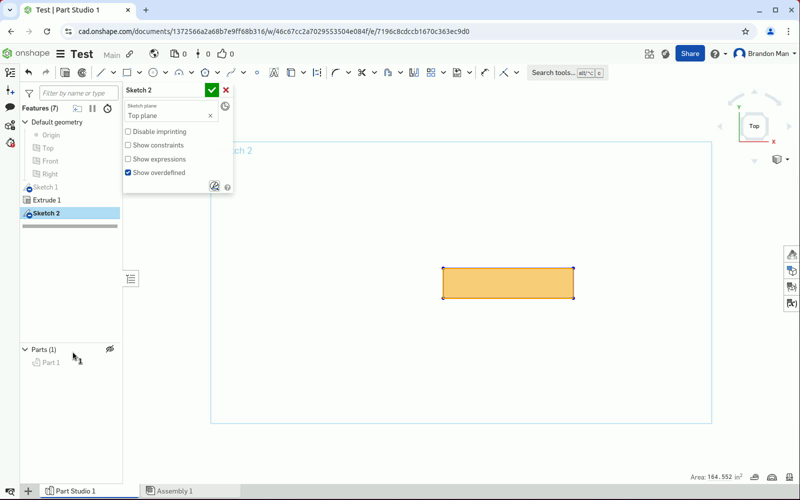
key(shift+y)
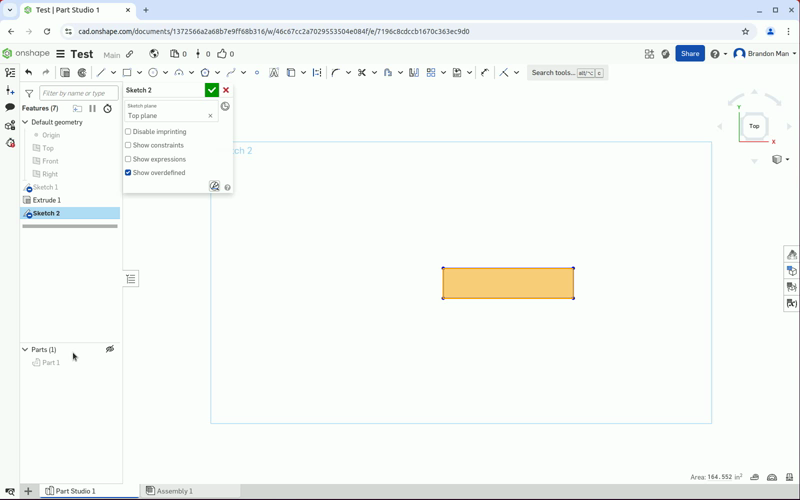
key(shift+e)
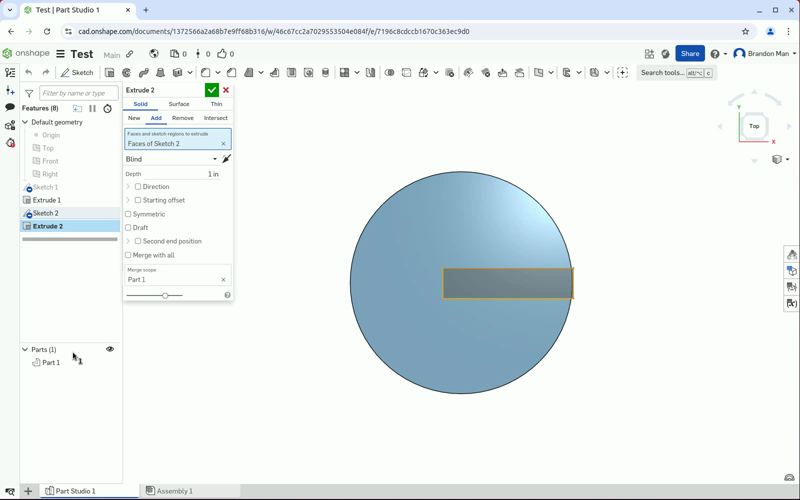
mouse_move(143, 106)
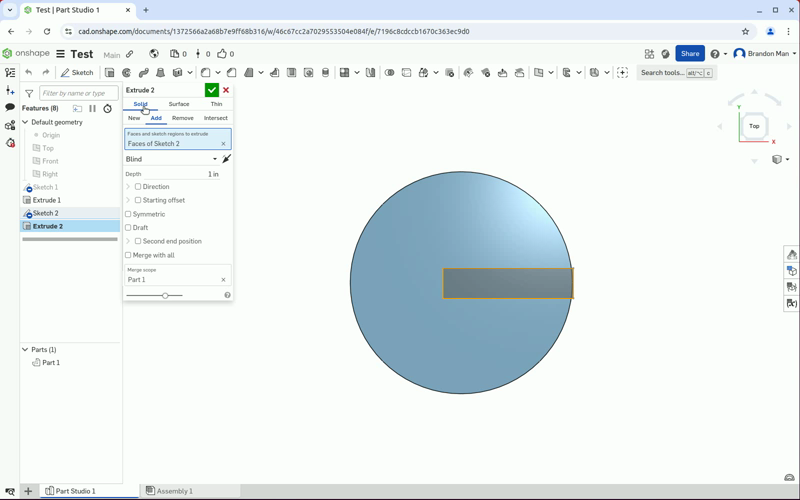
click(143, 106)
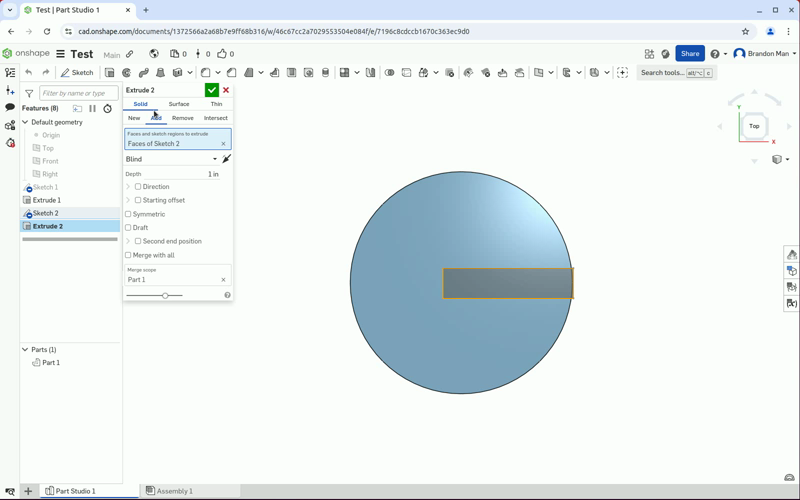
mouse_move(186, 120)
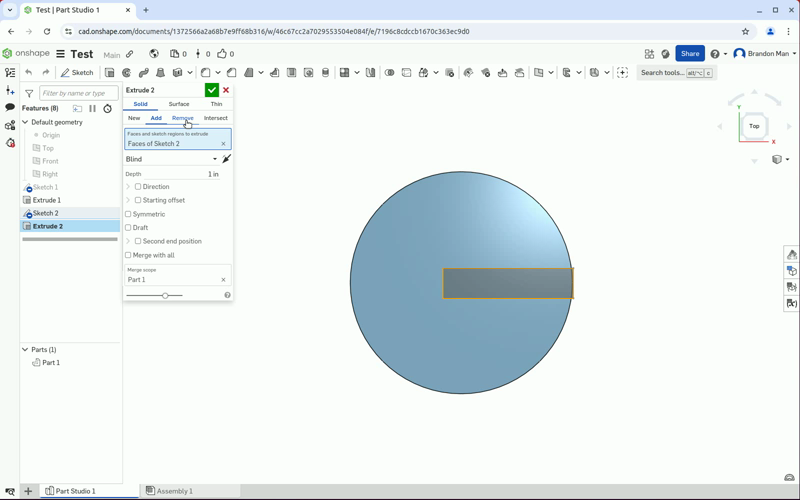
click(186, 120)
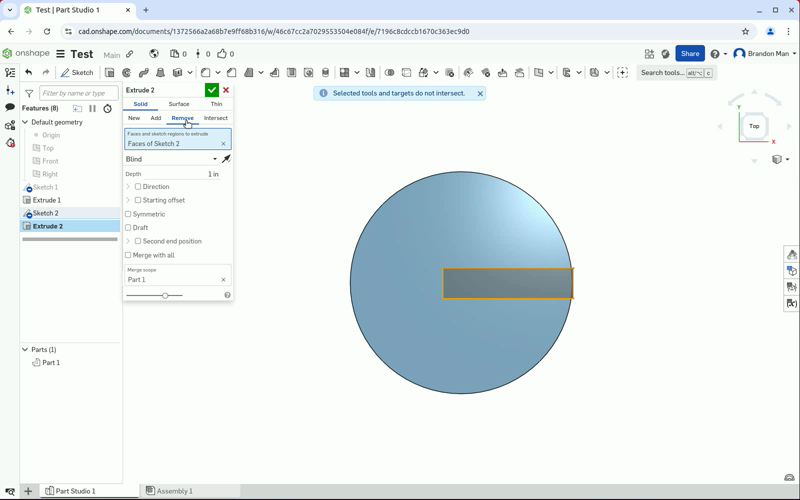
key(tab, 4)
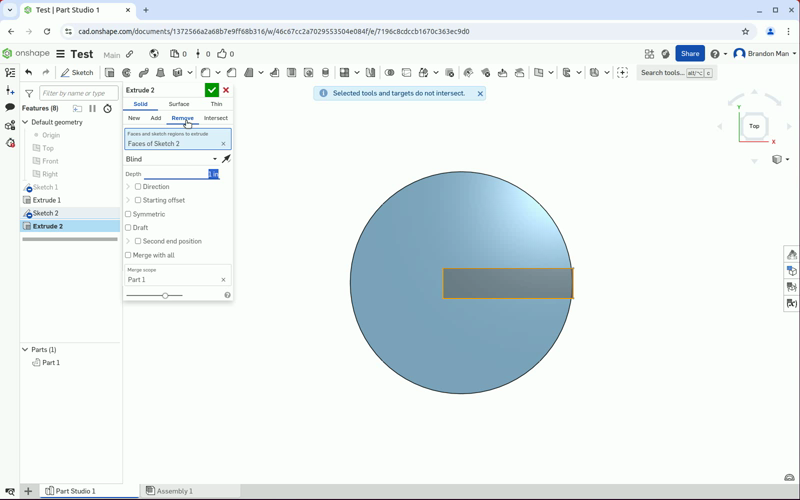
text(-6.258)
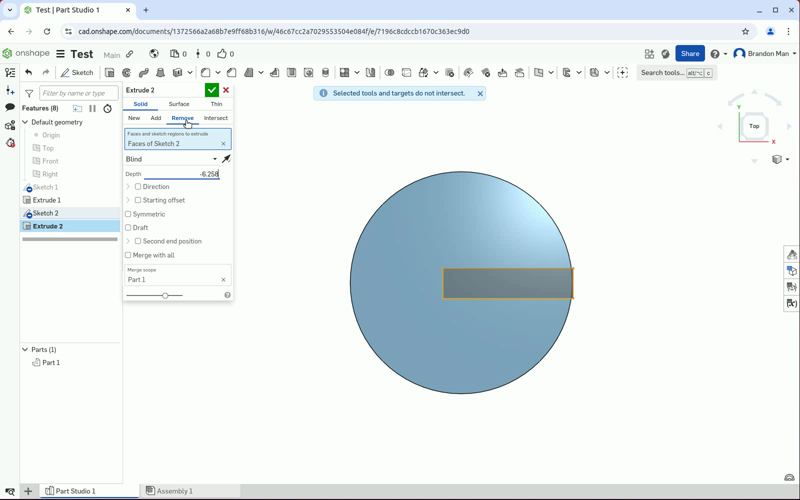
key(tab, 6)
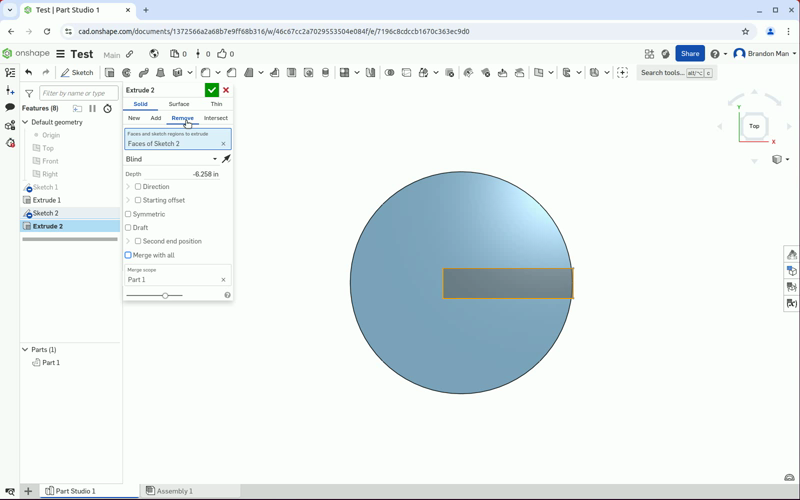
key(space)
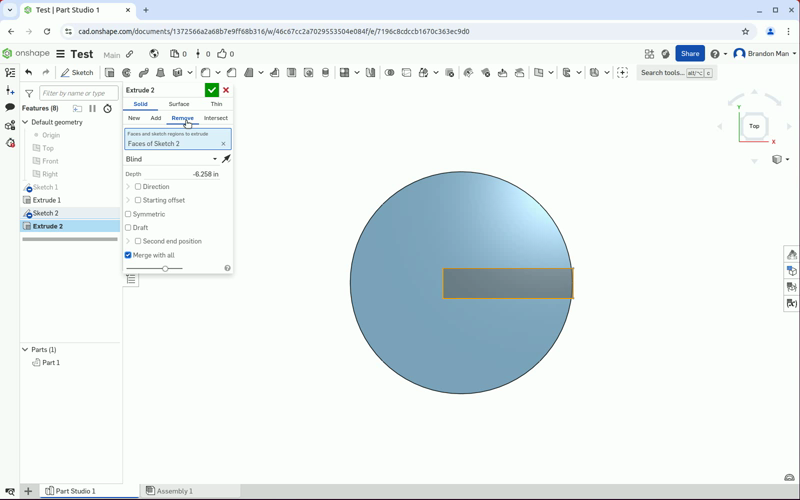
key(enter)
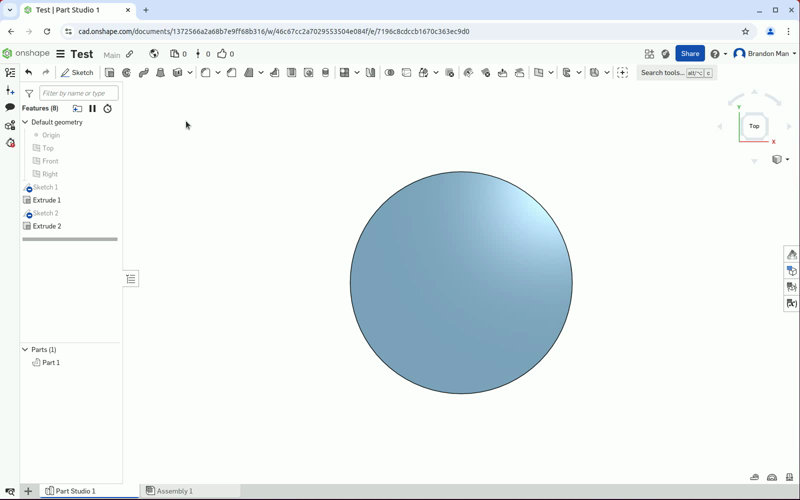
key(shift+h)
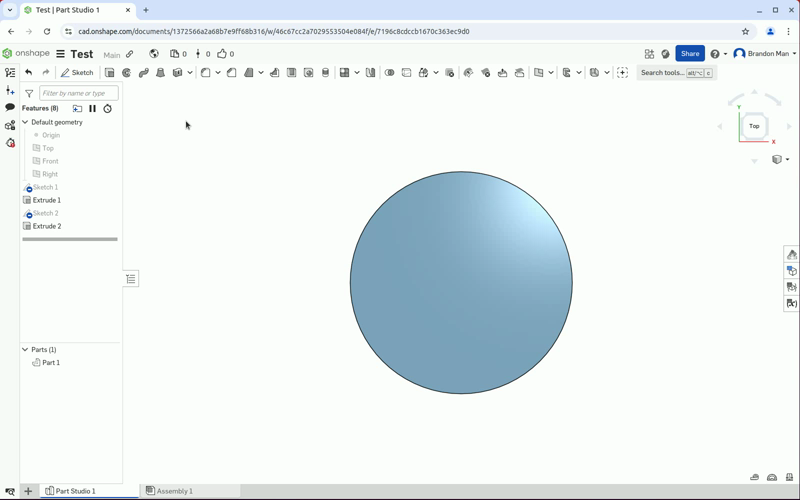
key(shift+h)
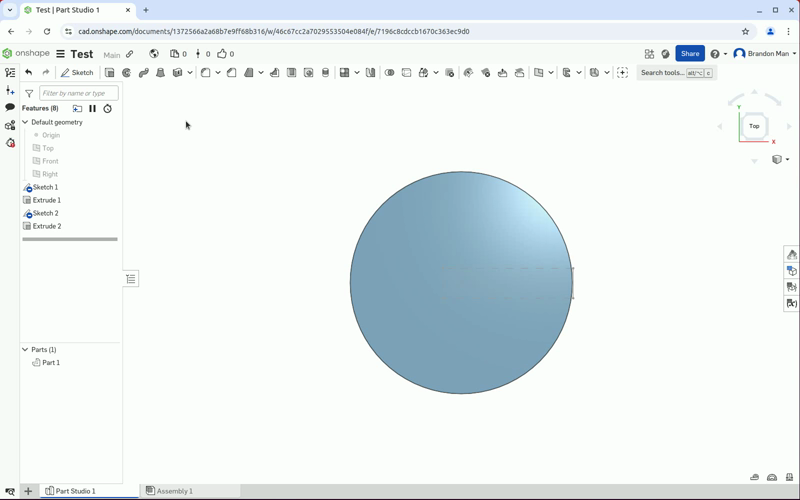
key(shift+7)
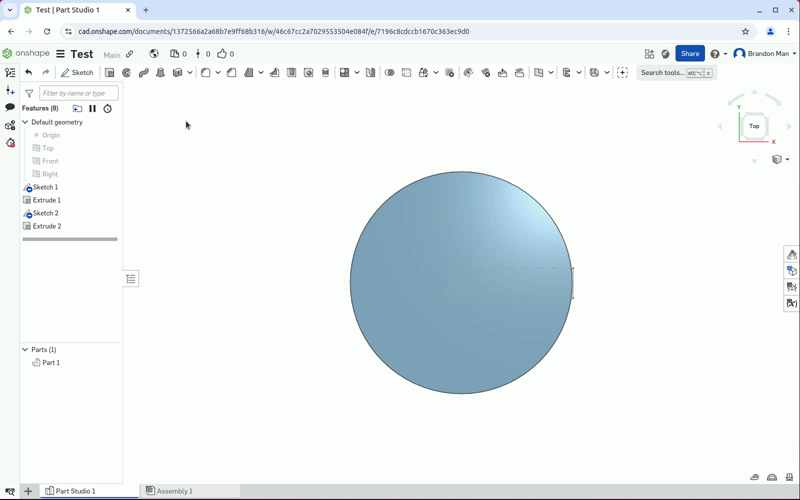
key(up, 3)
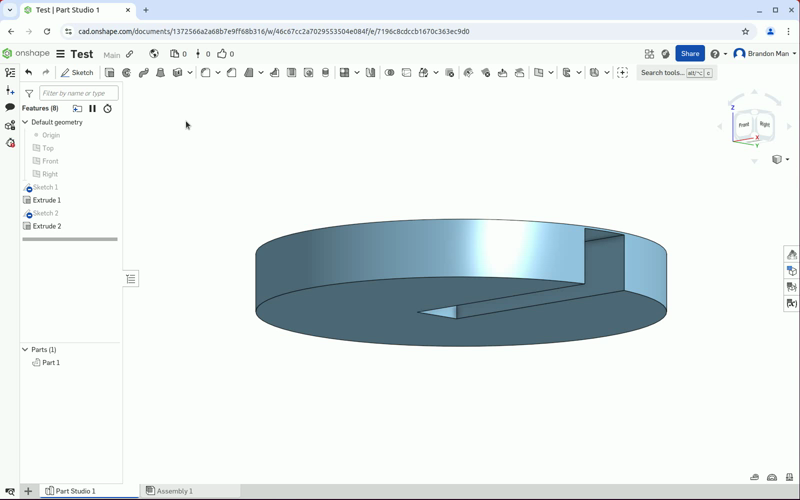
key(left, 3)
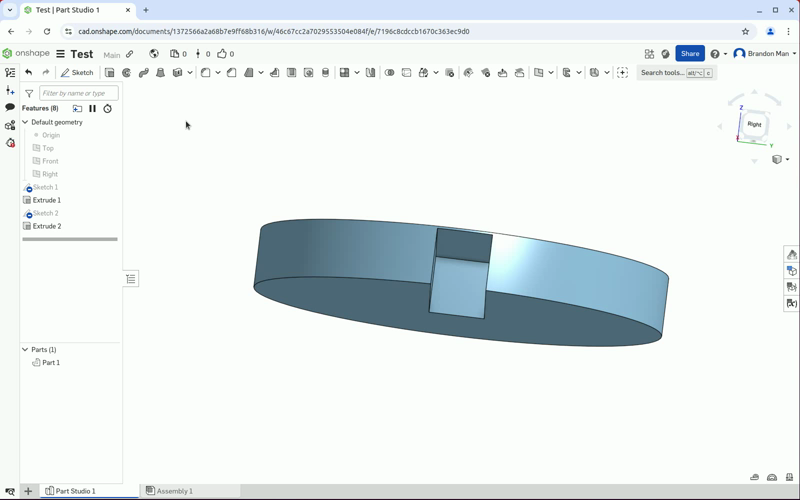
key(right, 3)
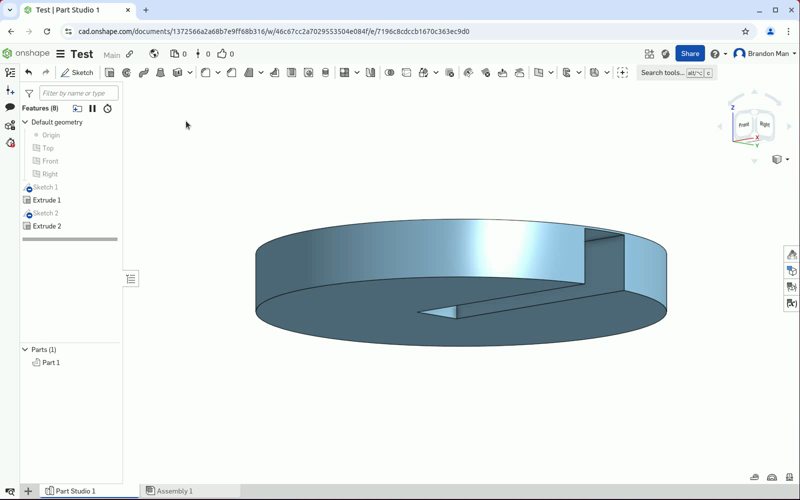
key(down, 3)
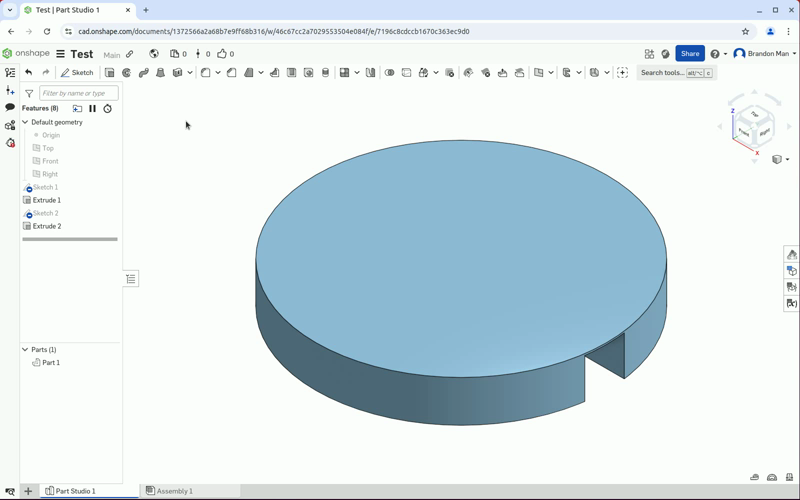
mouse_move(73, 189)
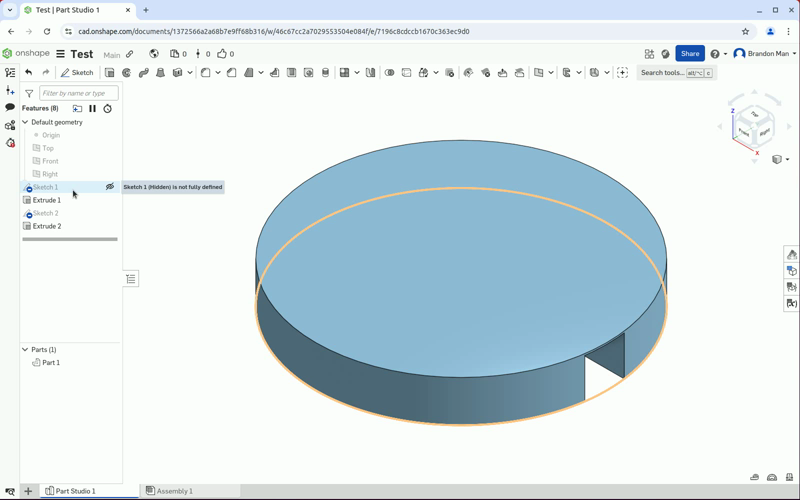
click(73, 189)